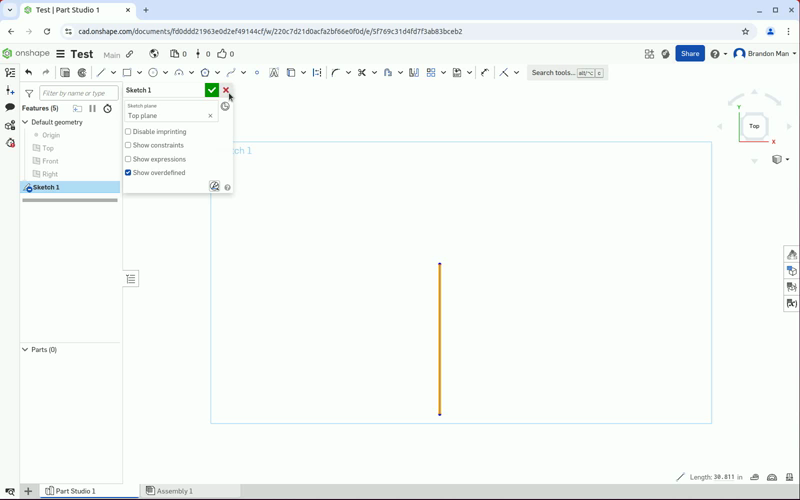
key(shift+h)
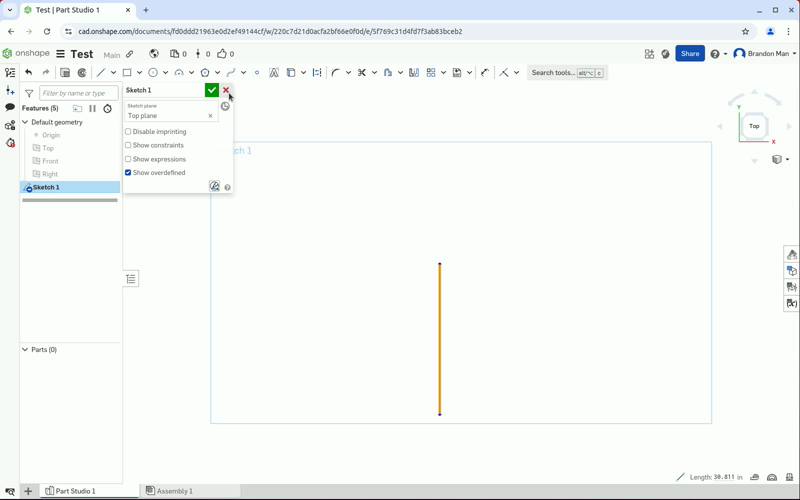
key(shift+s)
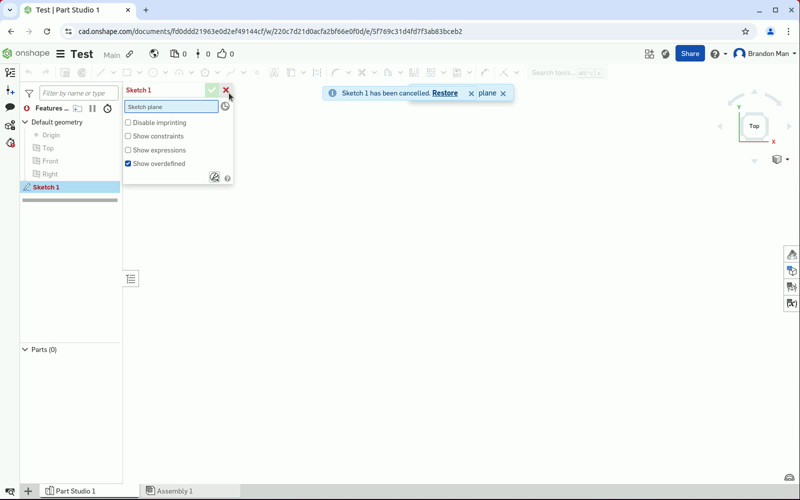
mouse_move(73, 150)
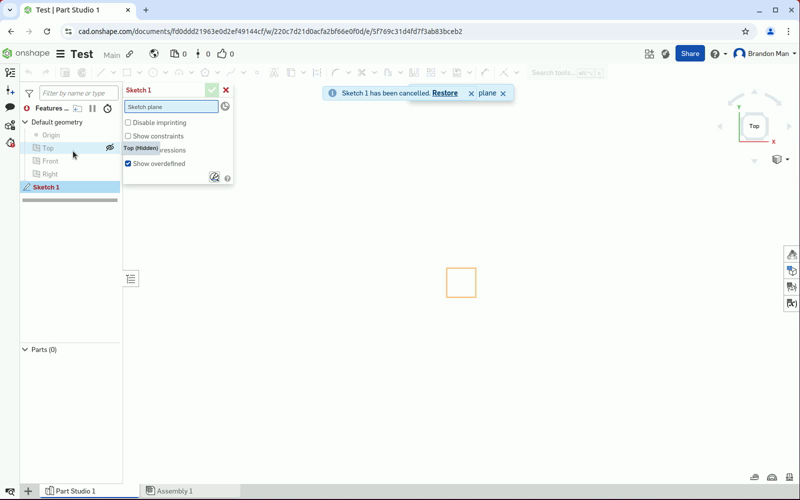
click(73, 150)
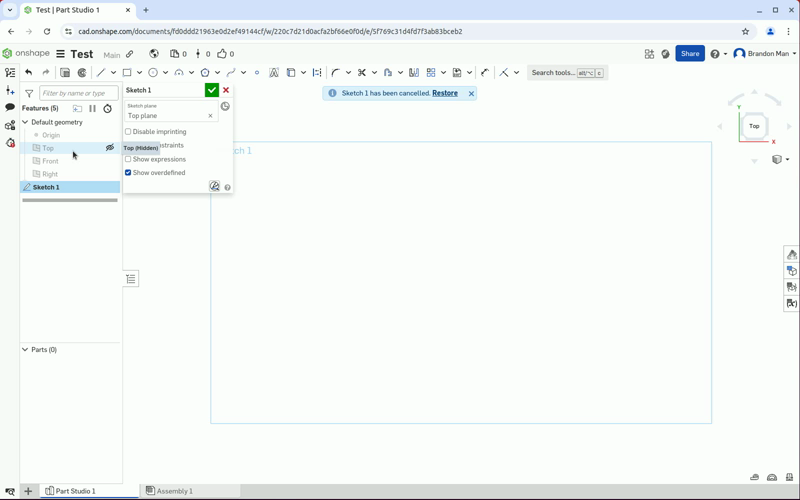
mouse_move(73, 352)
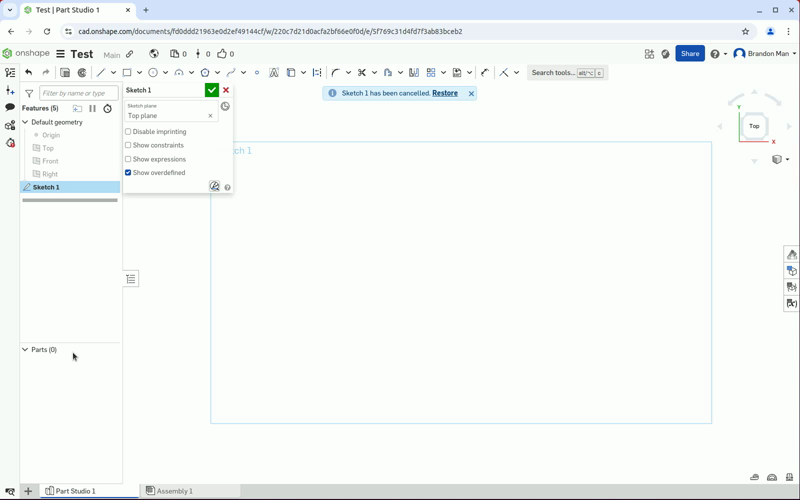
key(y)
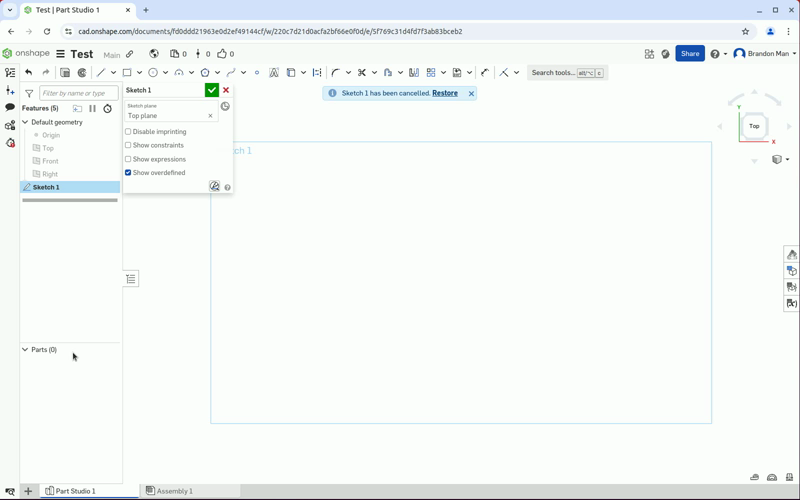
key(c)
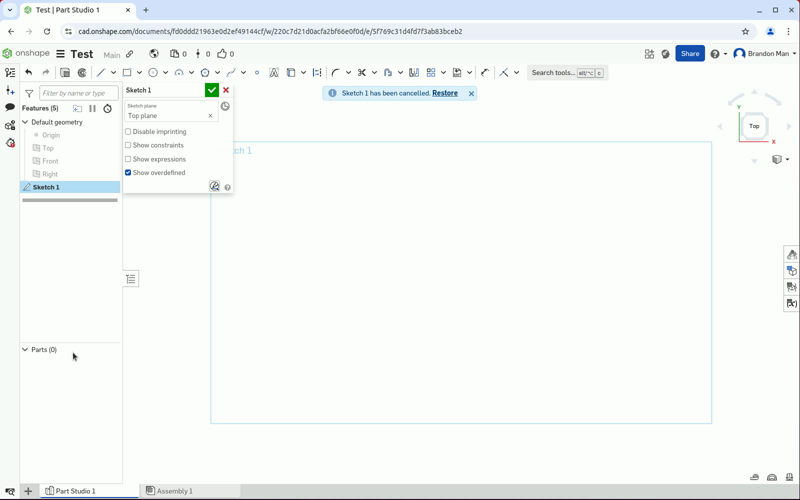
key_down(shift)
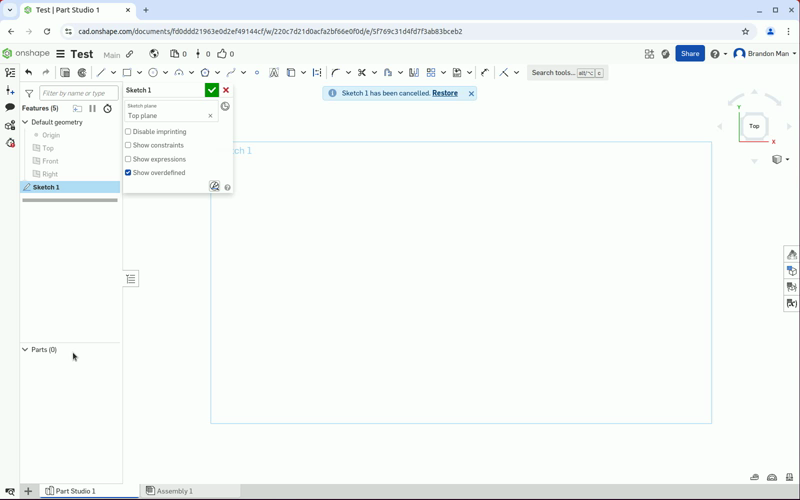
mouse_move(461, 282)
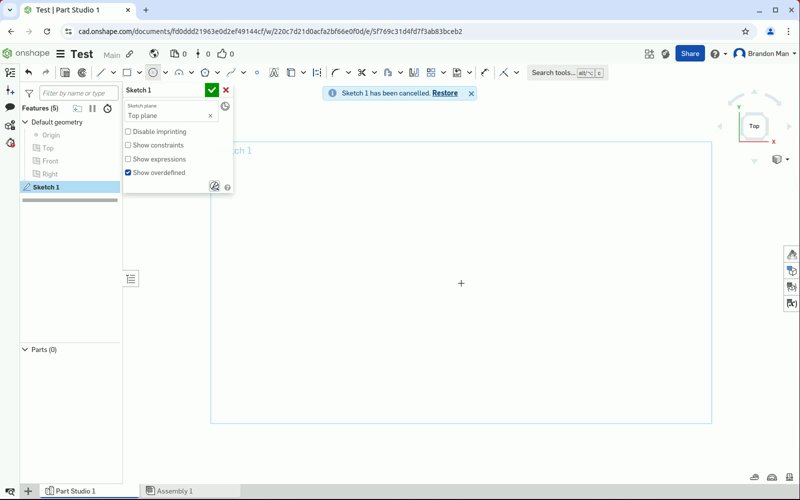
click(461, 282)
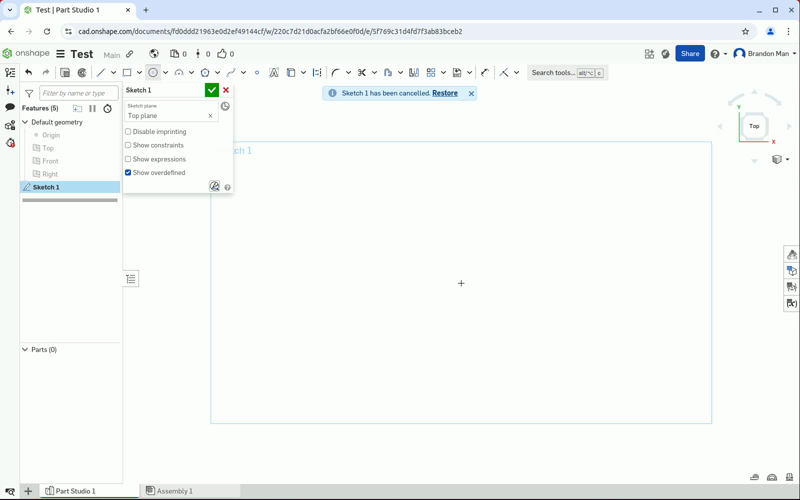
key_up(shift)
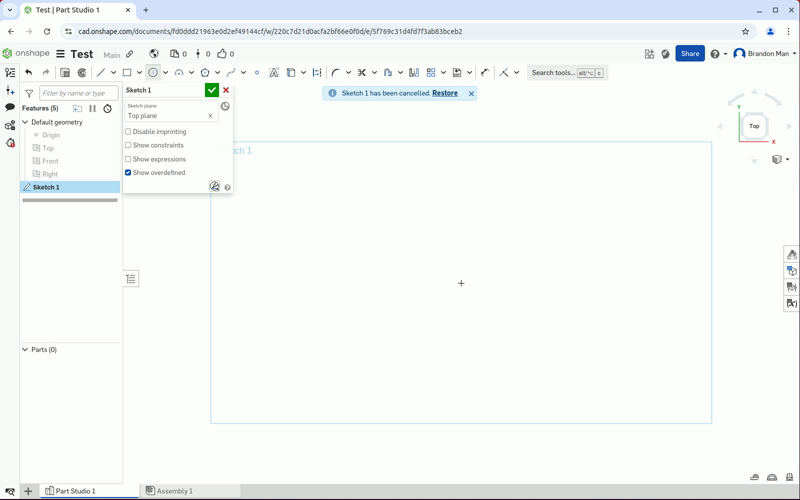
mouse_move(490, 282)
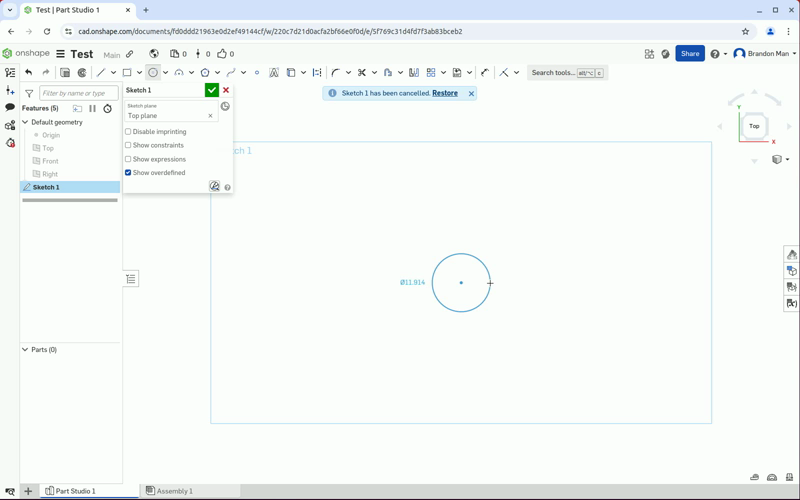
click(490, 282)
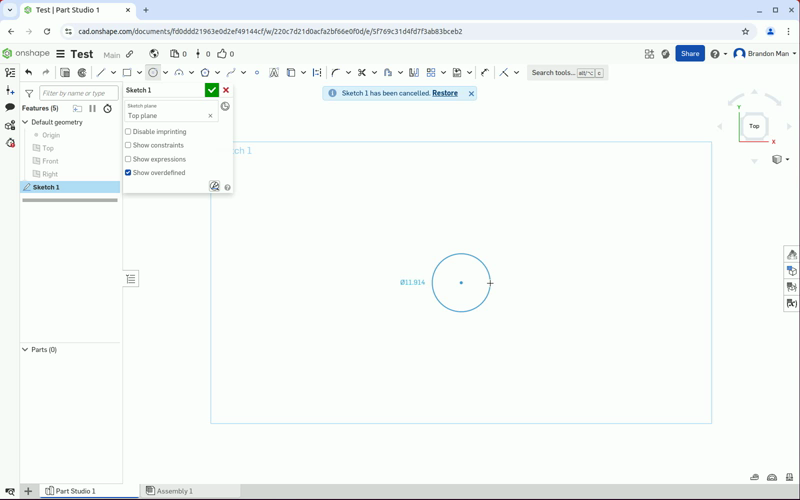
key(esc)
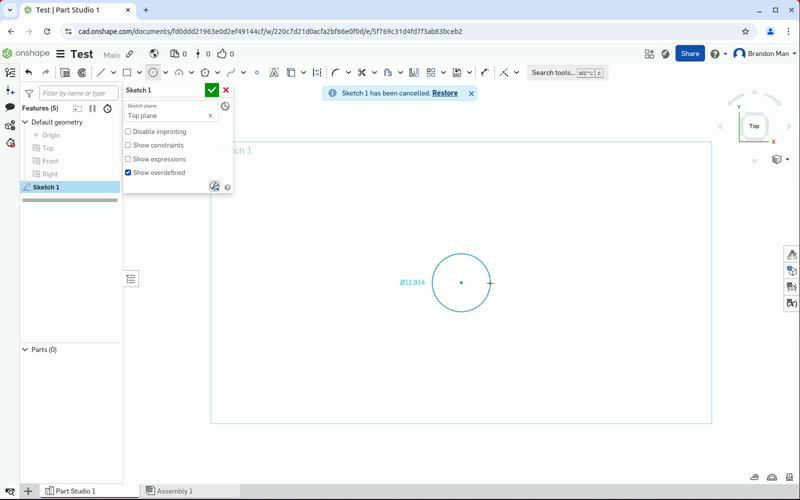
mouse_move(447, 291)
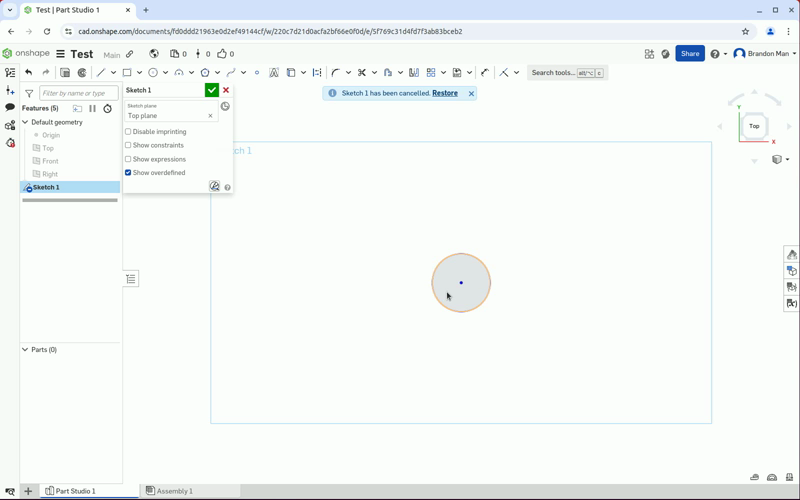
click(447, 291)
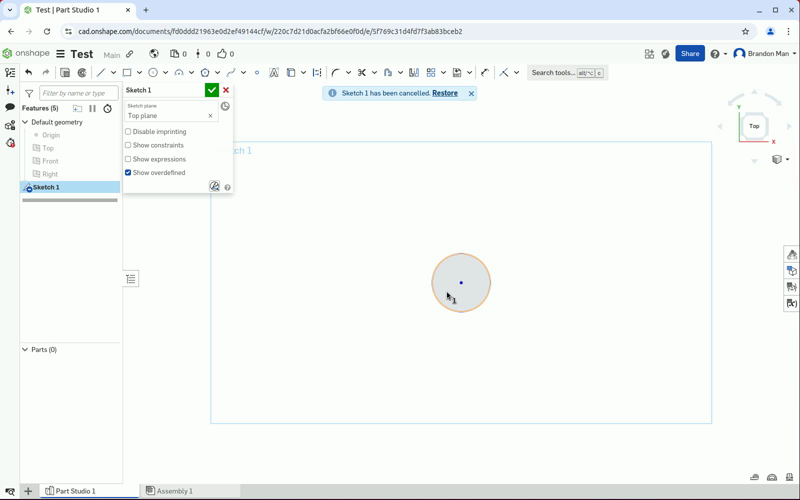
mouse_move(73, 352)
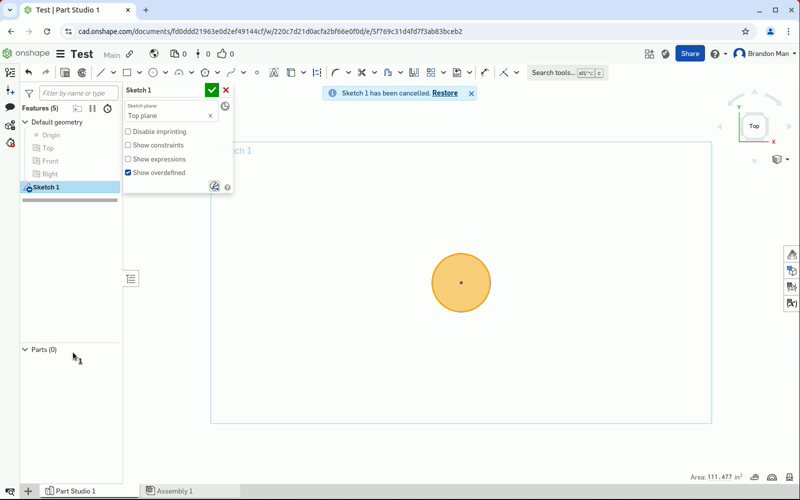
key(shift+y)
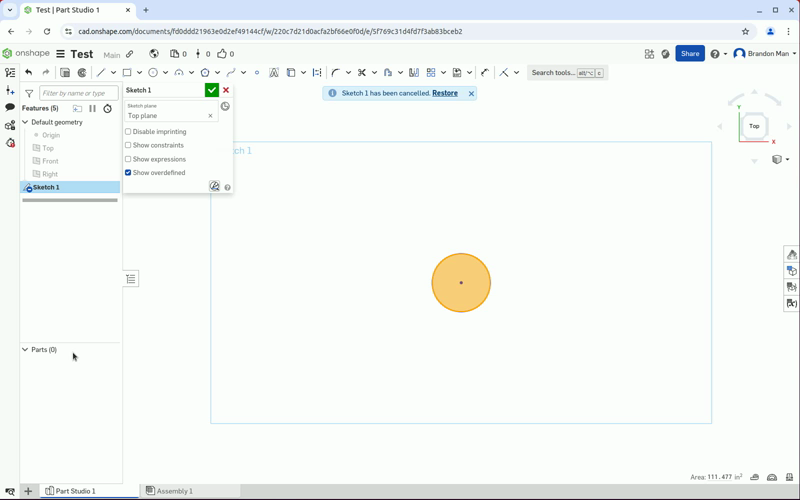
key(shift+e)
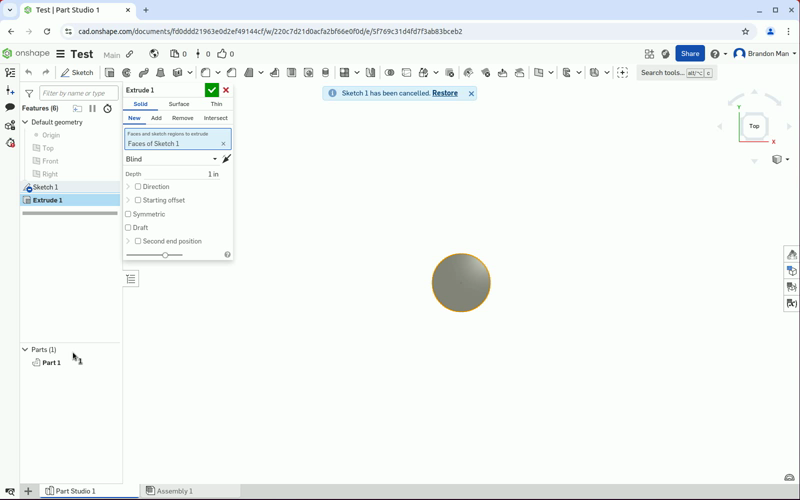
mouse_move(143, 106)
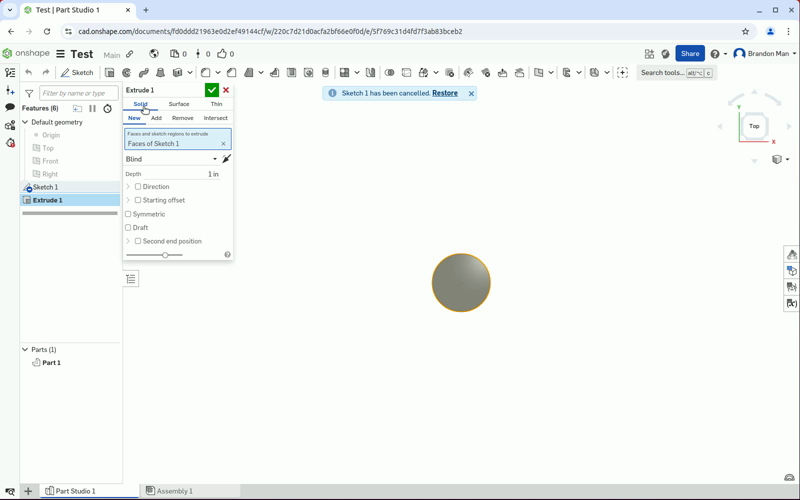
click(143, 106)
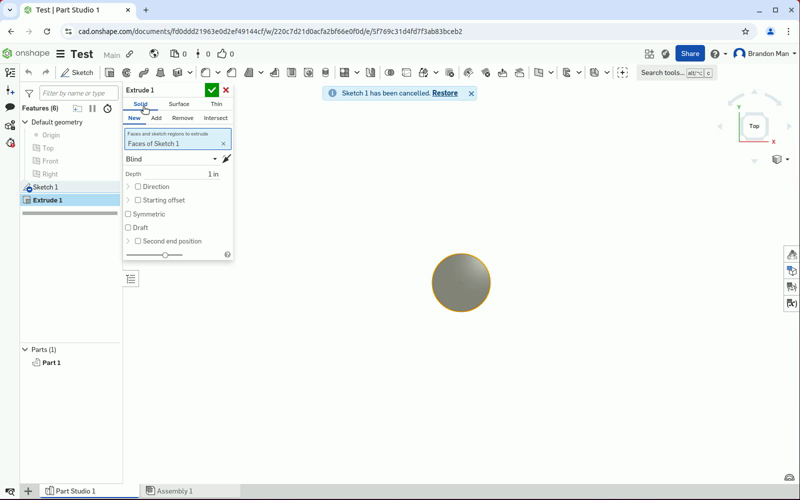
mouse_move(137, 120)
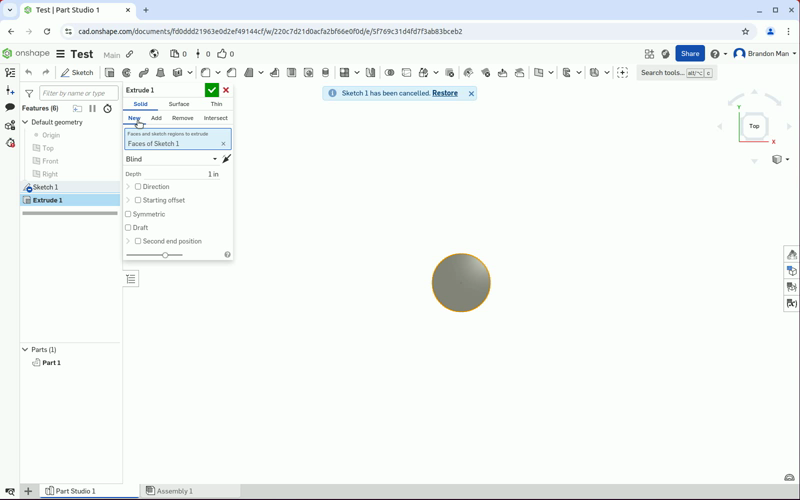
click(137, 120)
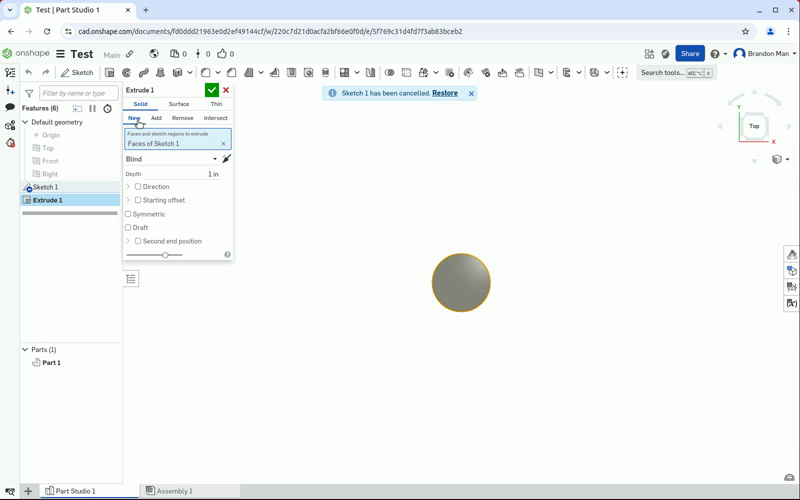
key(tab, 4)
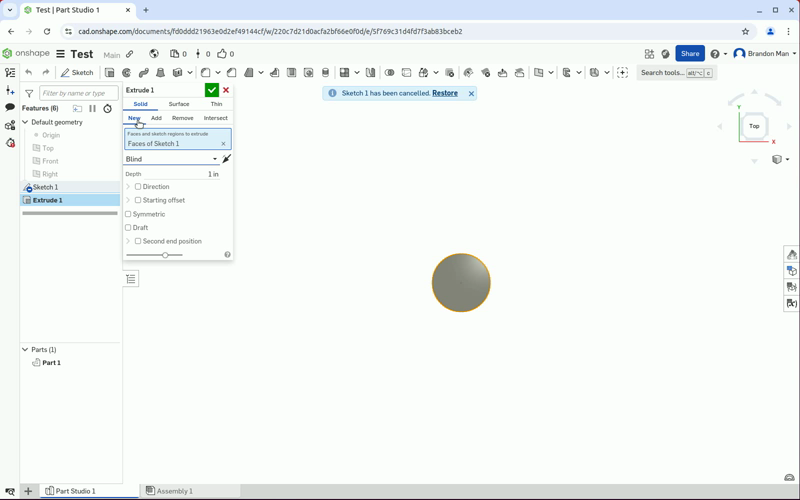
text(14.924)
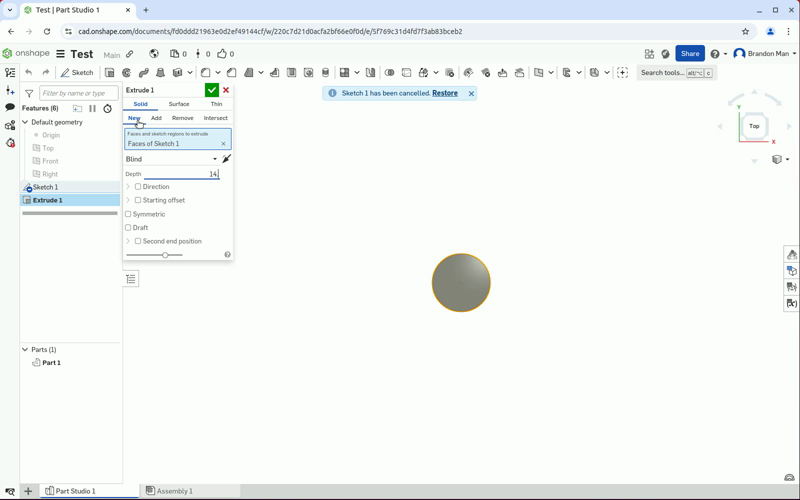
key(enter)
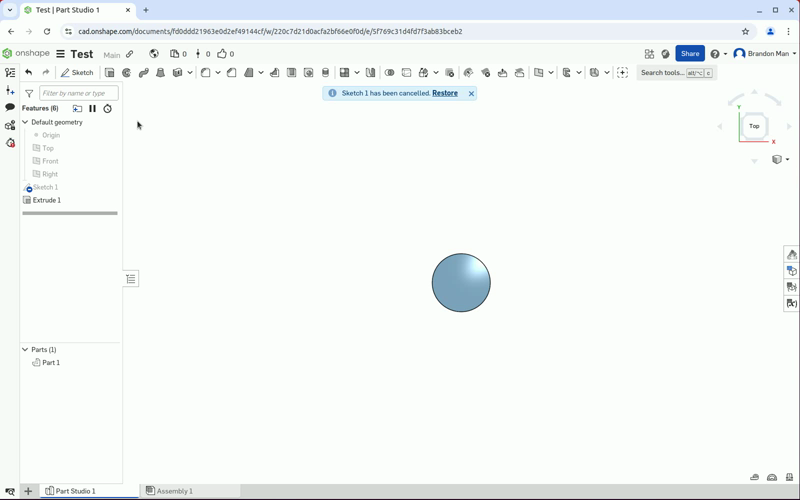
key(shift+h)
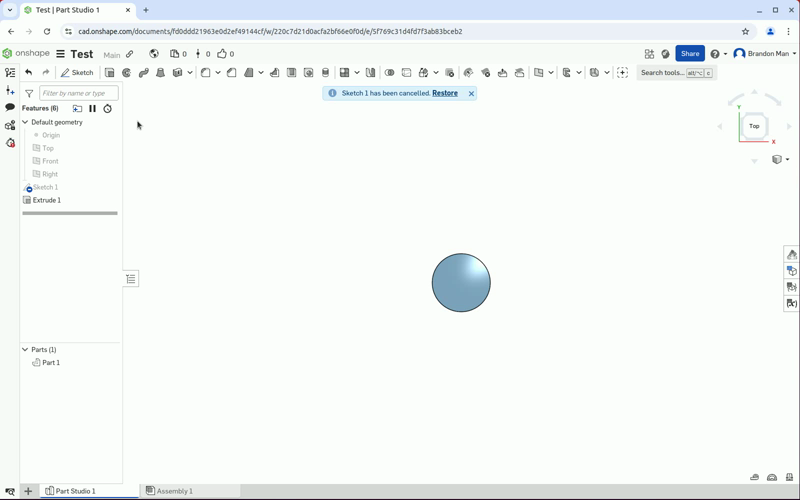
key(shift+h)
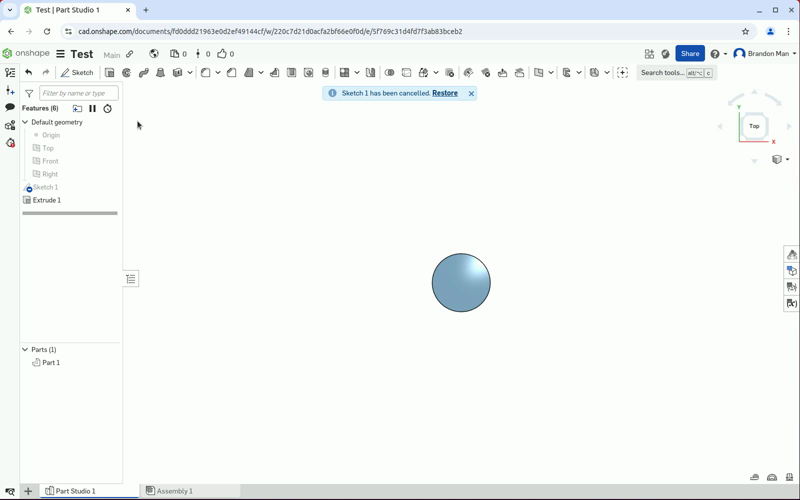
mouse_move(73, 189)
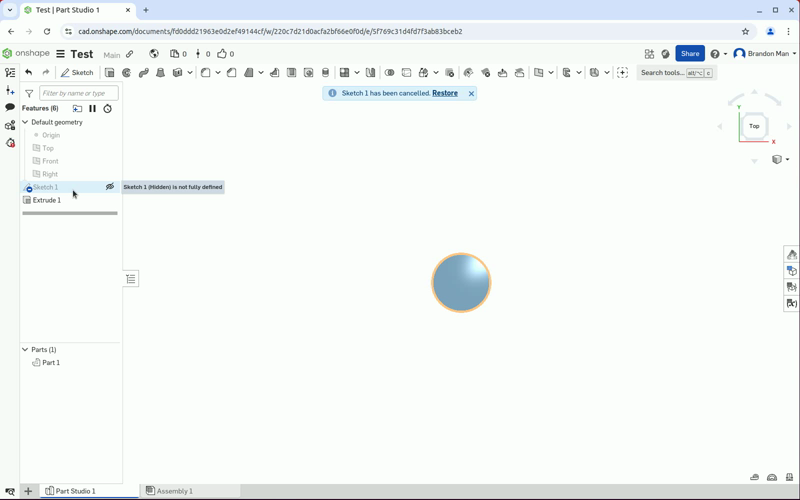
click(73, 189)
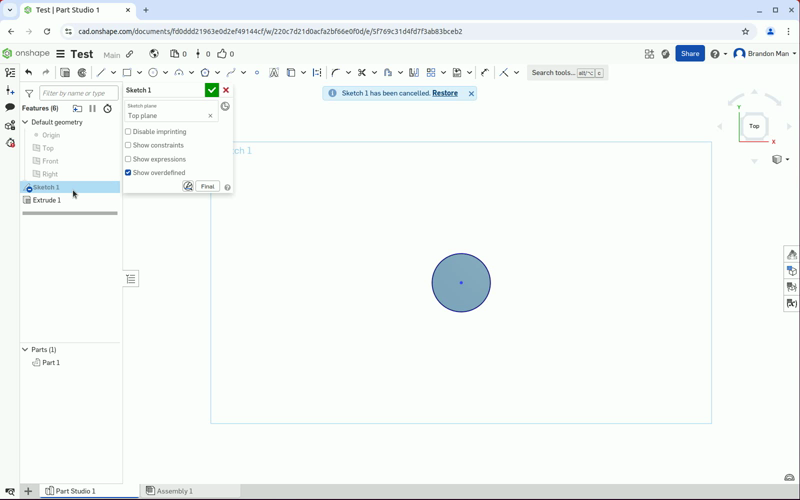
mouse_move(229, 92)
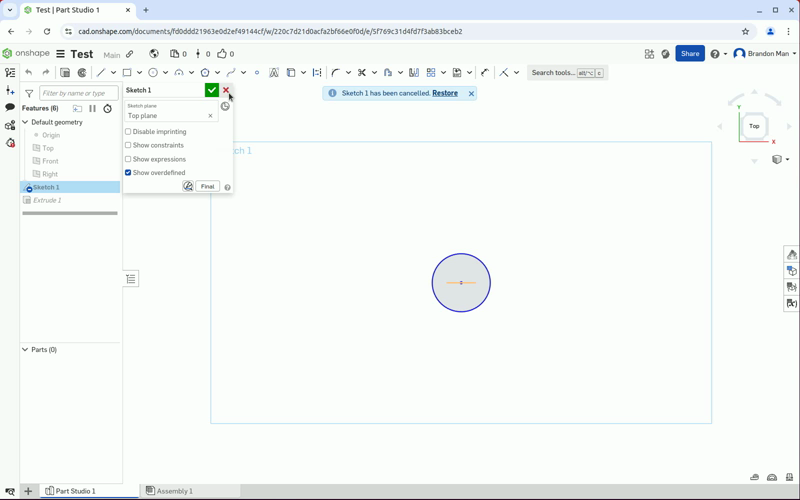
click(229, 92)
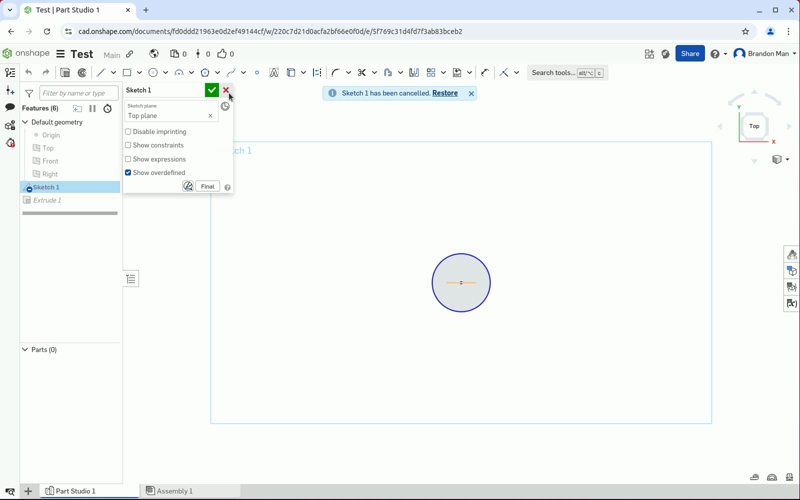
key(shift+s)
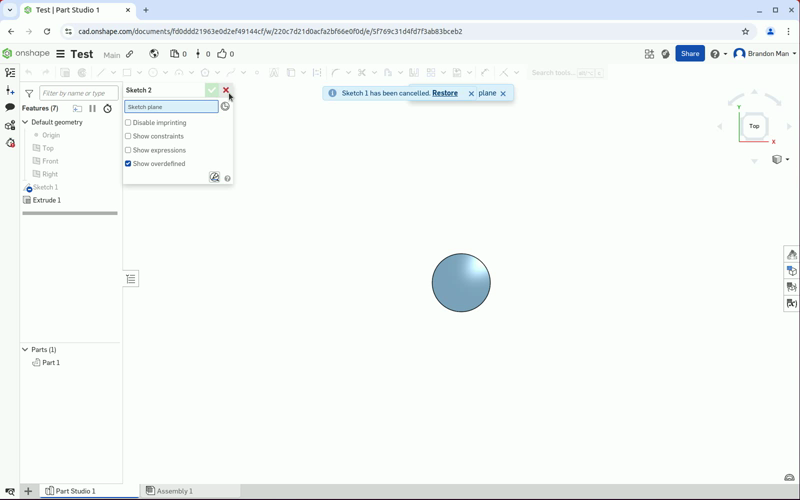
mouse_move(73, 150)
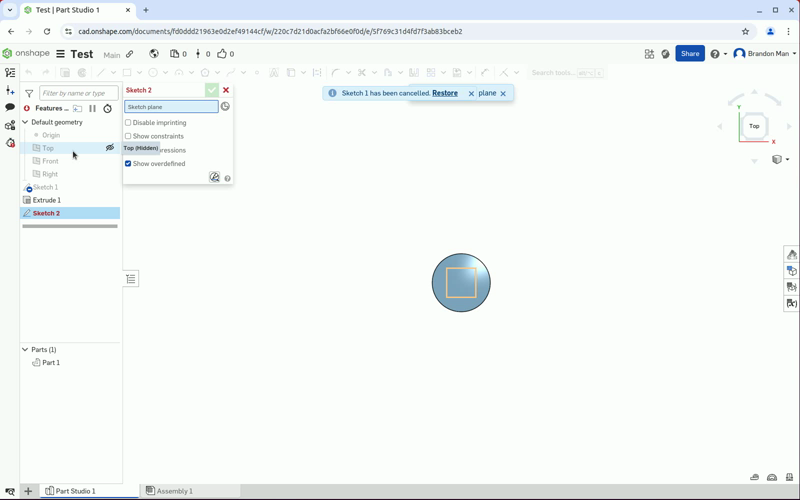
click(73, 150)
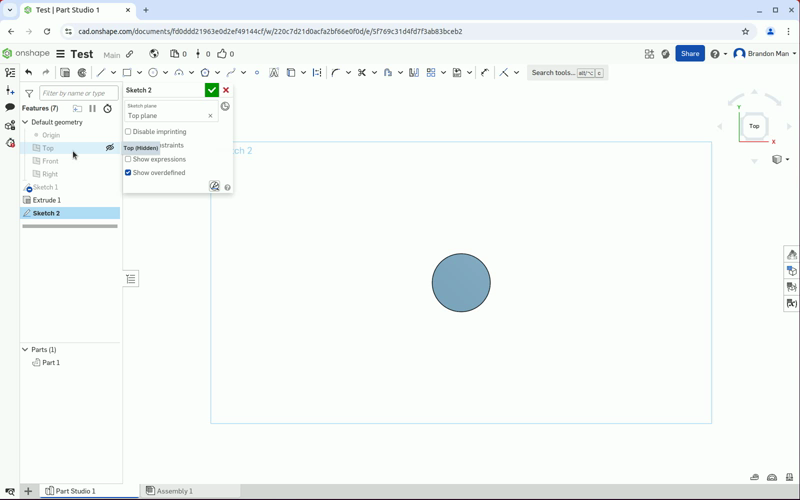
mouse_move(73, 352)
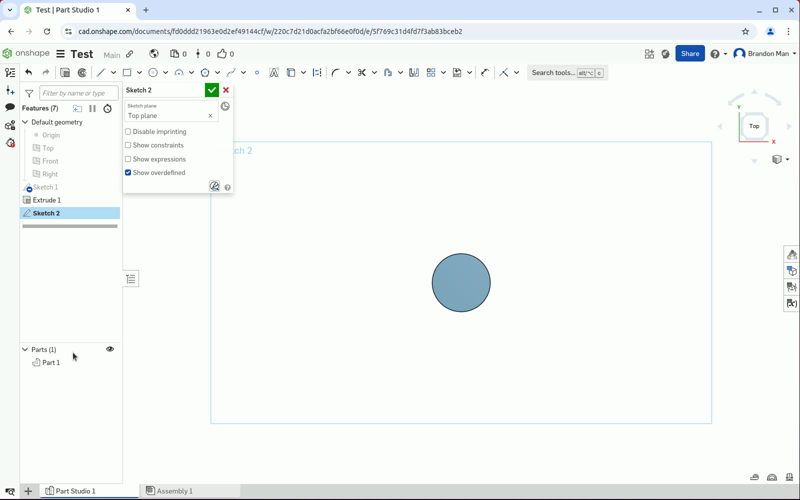
key(y)
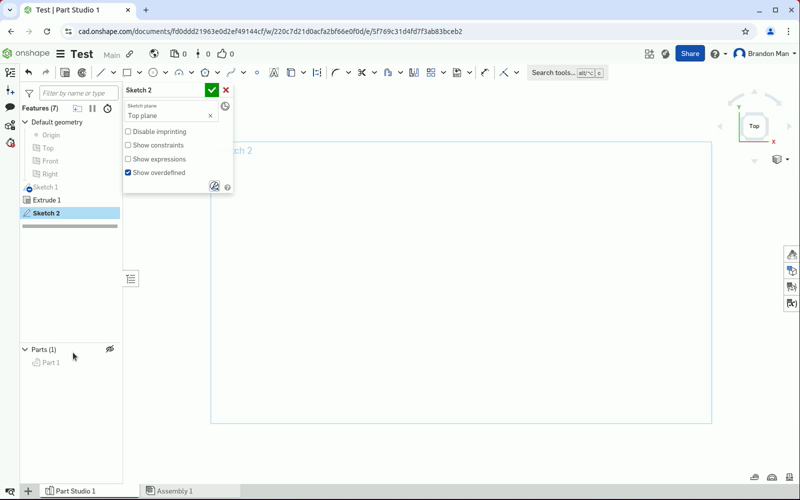
key(c)
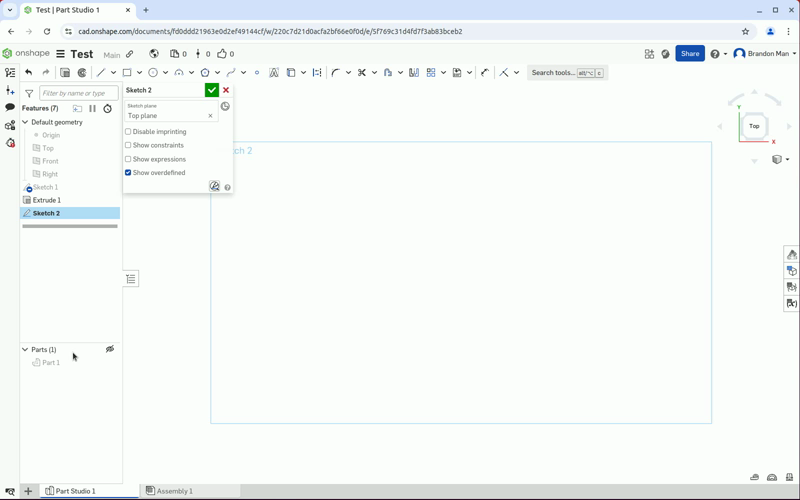
key_down(shift)
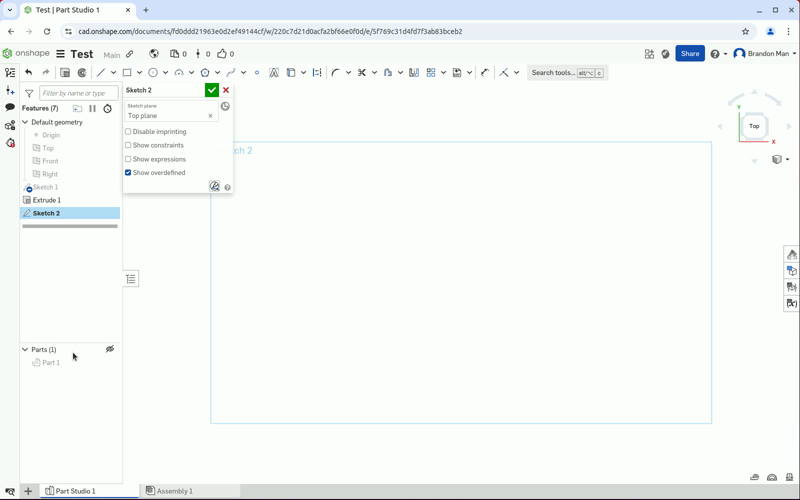
mouse_move(377, 282)
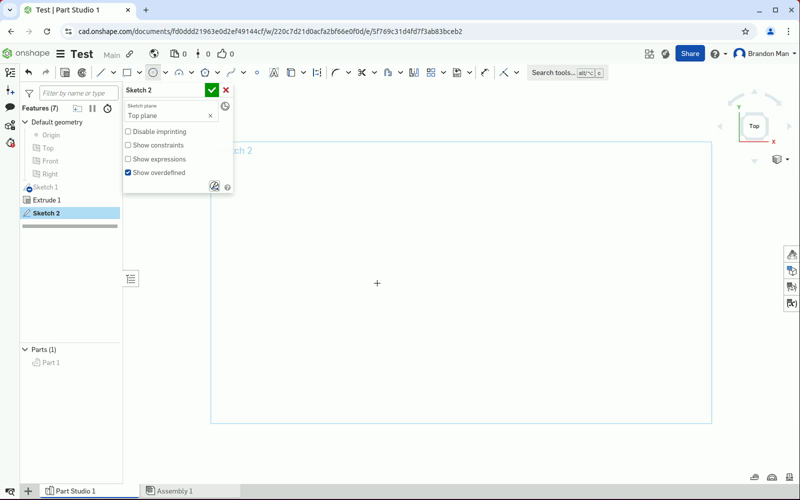
click(377, 282)
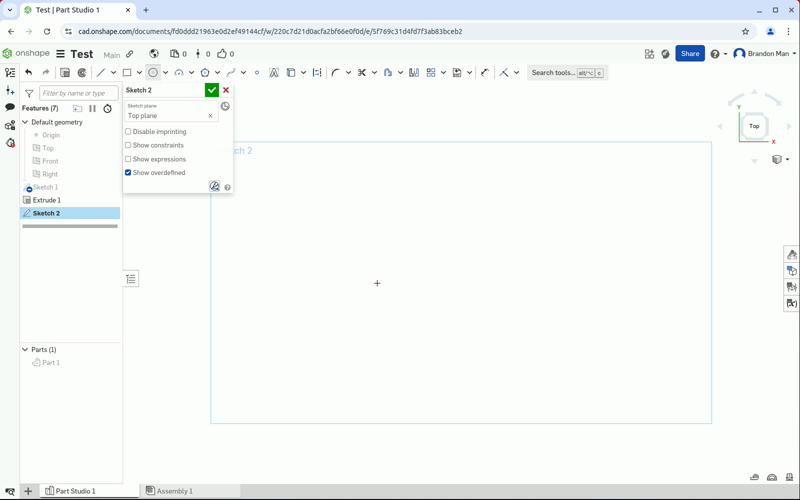
key_up(shift)
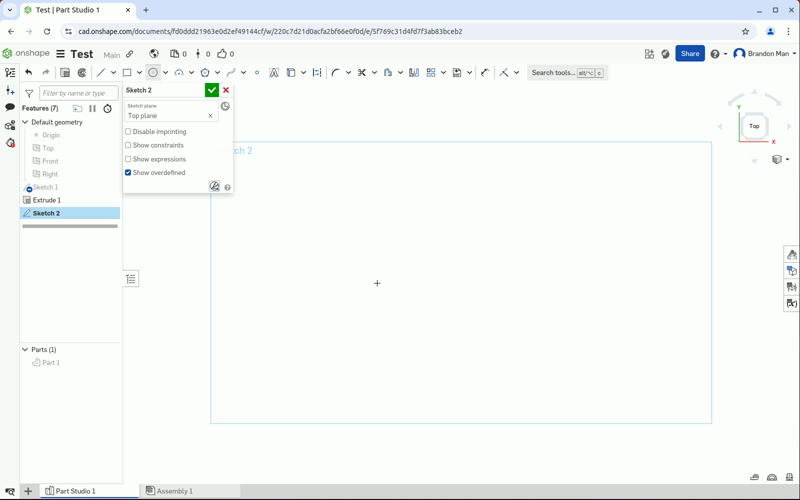
mouse_move(405, 282)
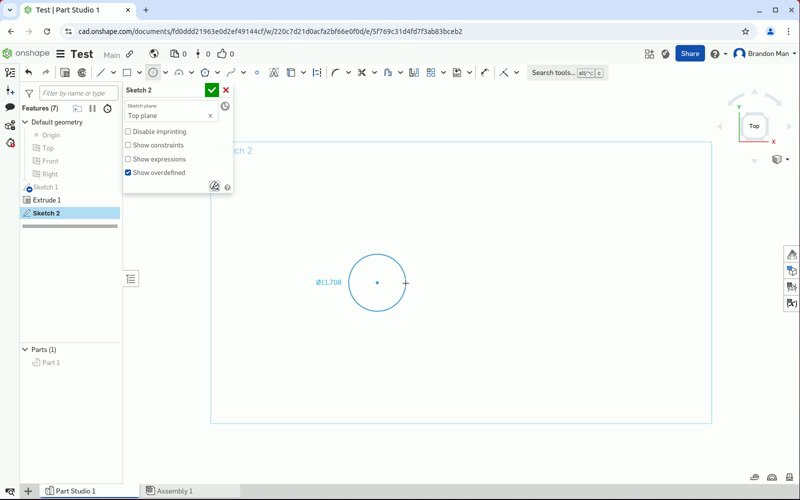
click(405, 282)
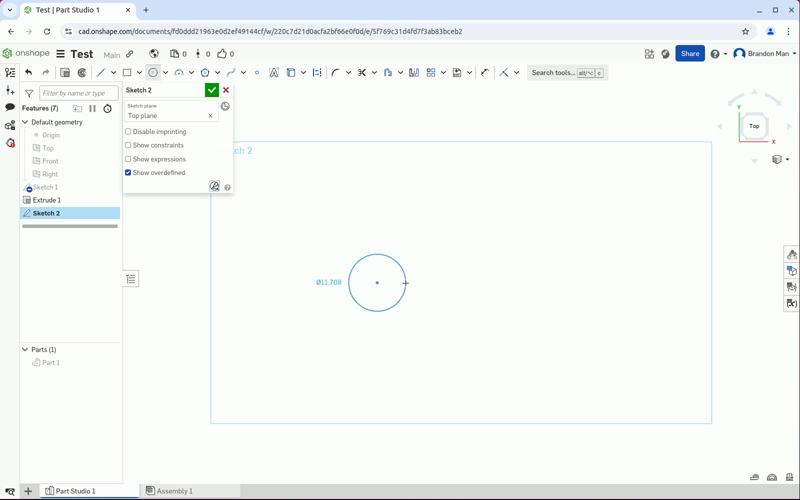
key(esc)
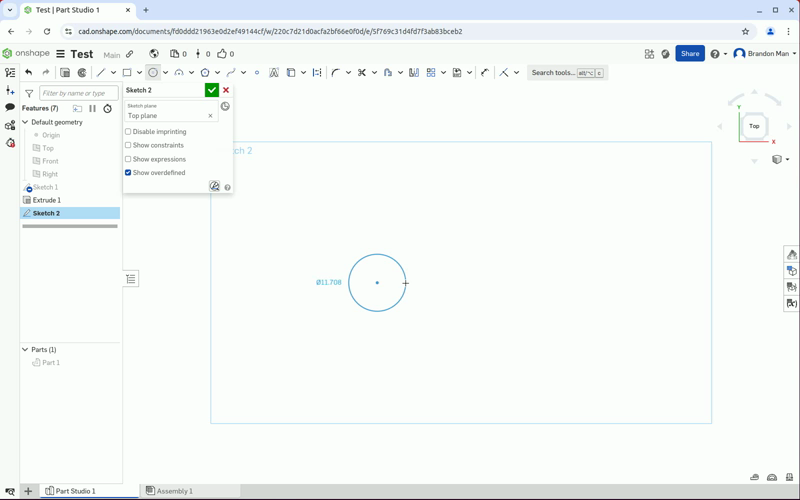
mouse_move(392, 267)
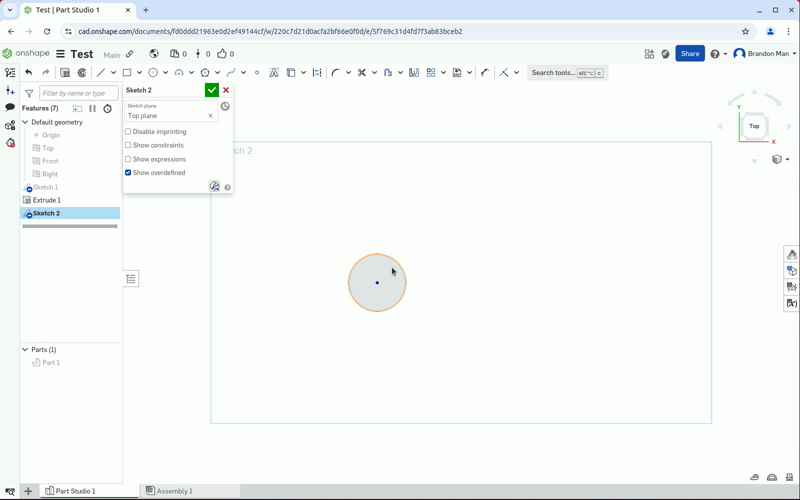
click(392, 267)
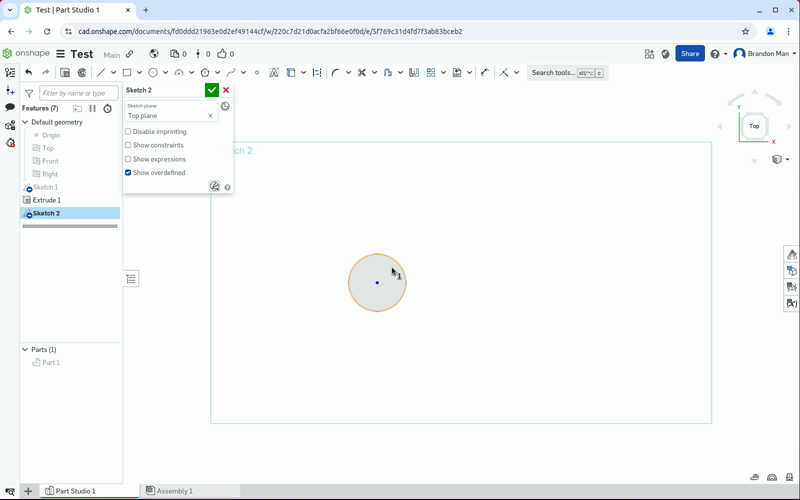
mouse_move(73, 352)
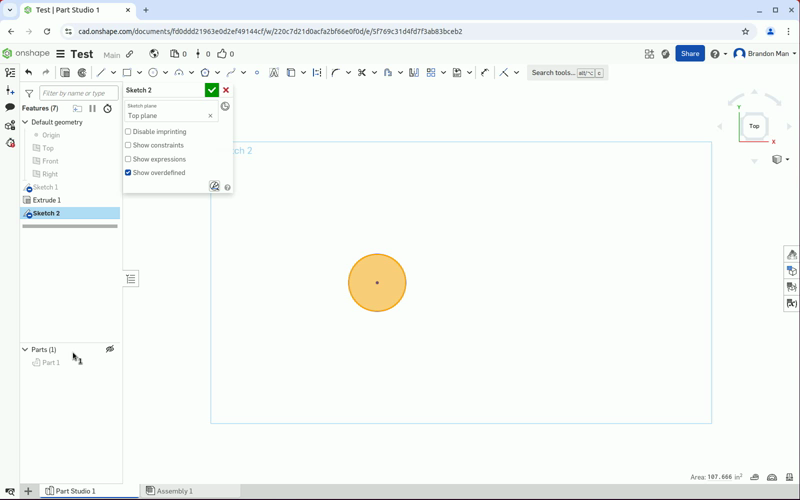
key(shift+y)
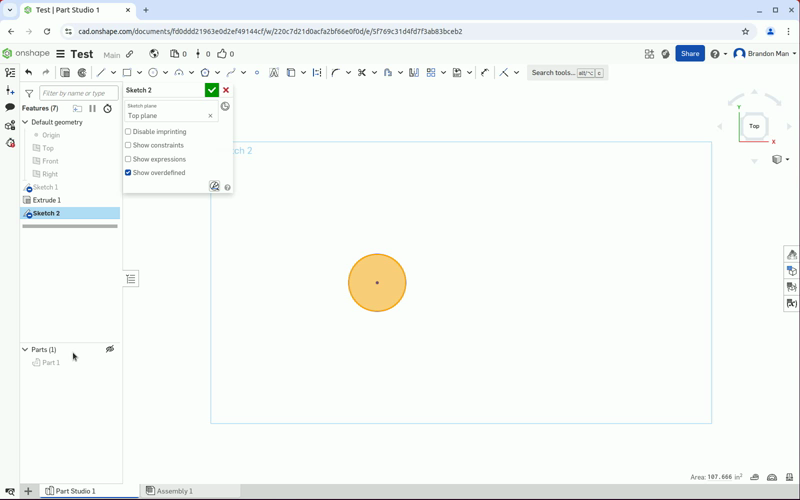
key(shift+e)
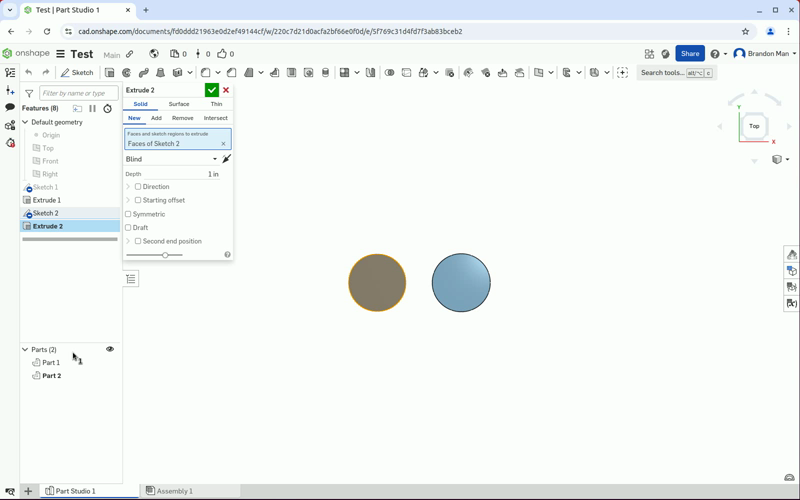
mouse_move(143, 106)
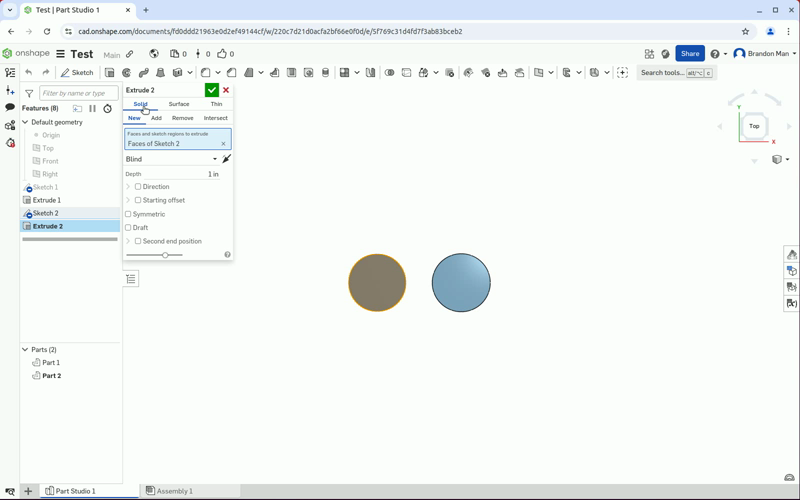
click(143, 106)
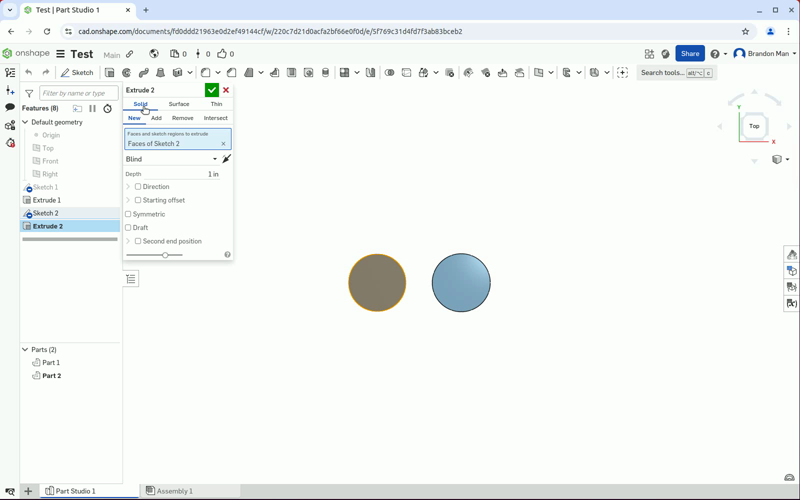
mouse_move(137, 120)
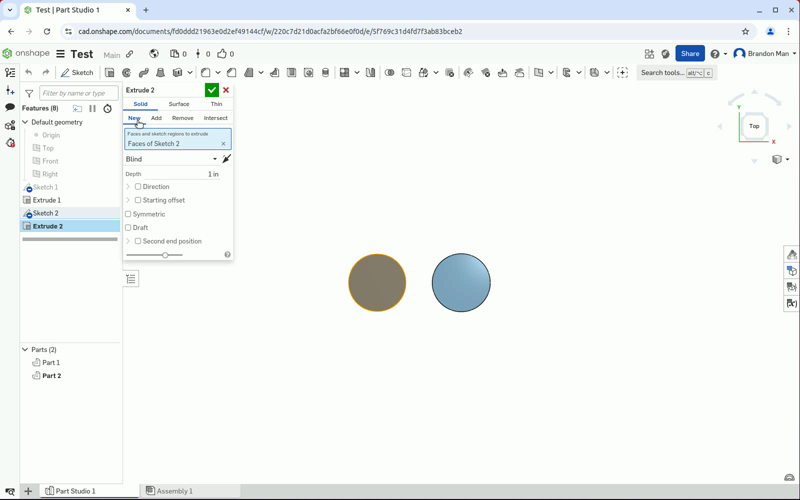
click(137, 120)
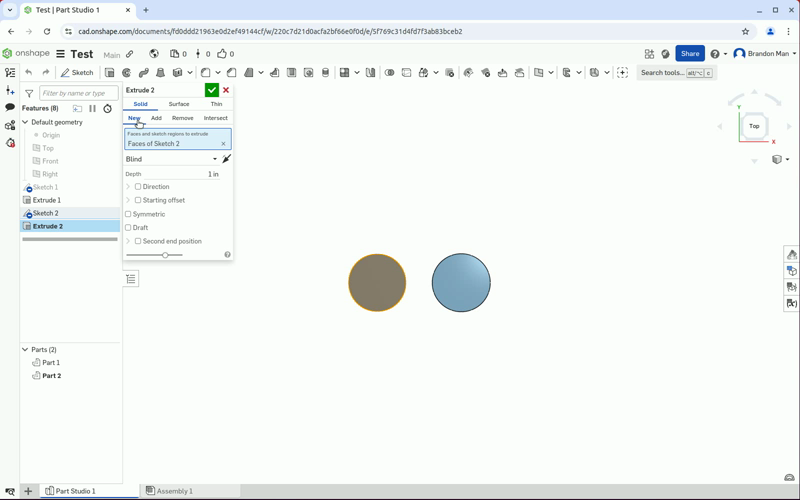
key(tab, 4)
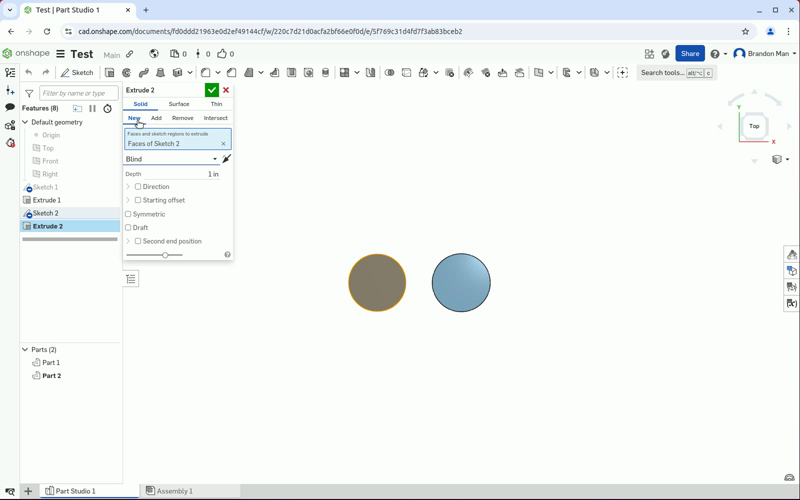
text(14.924)
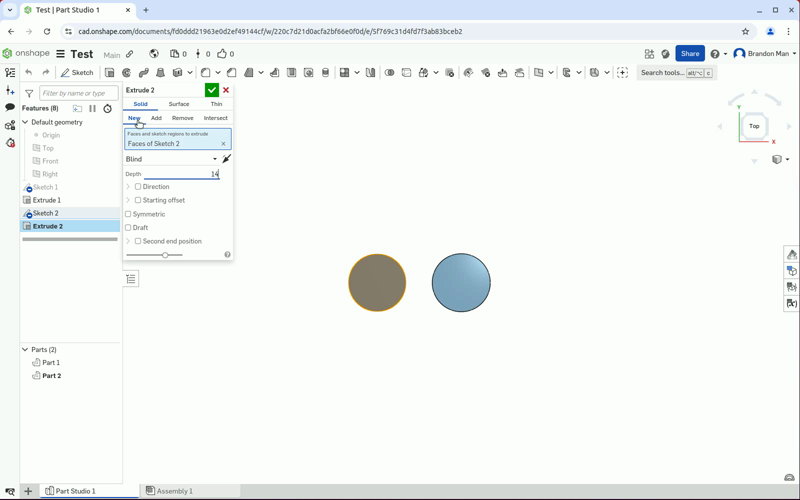
key(enter)
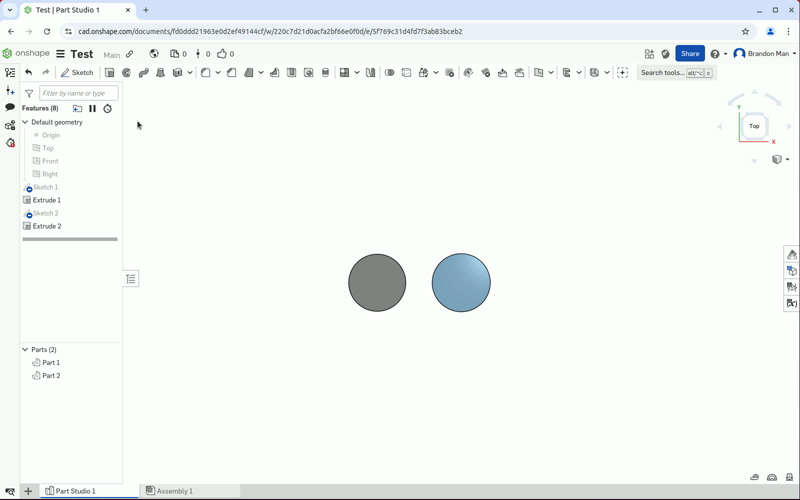
key(shift+h)
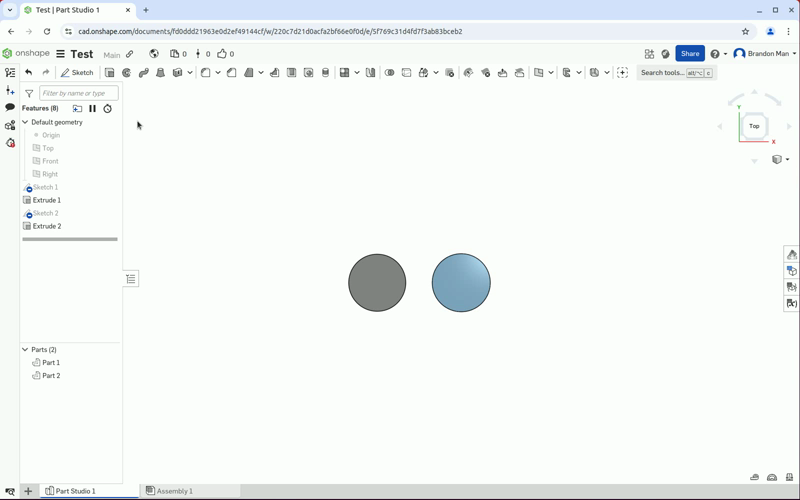
key(shift+h)
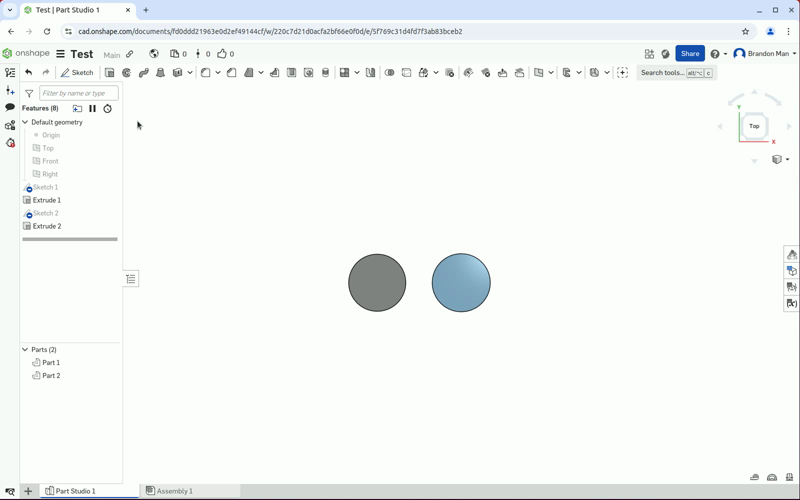
key(shift+7)
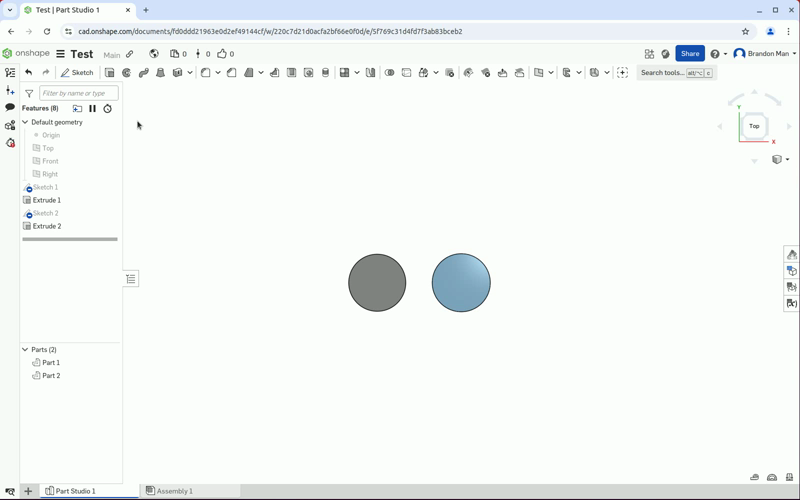
key(up, 3)
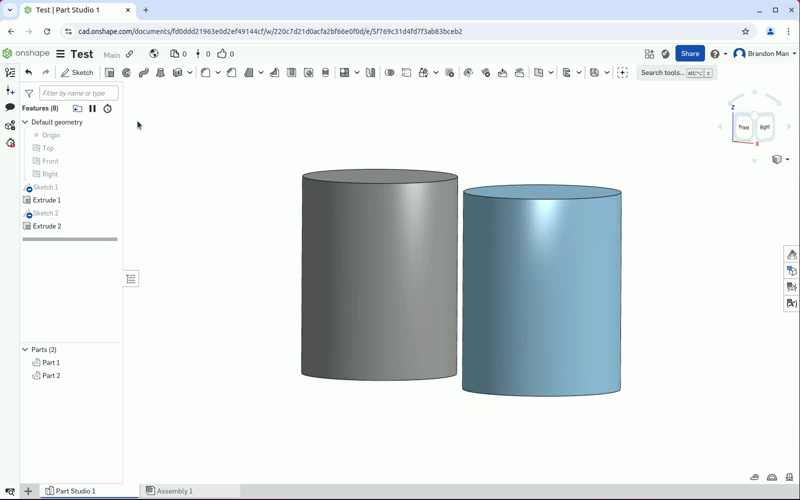
key(left, 3)
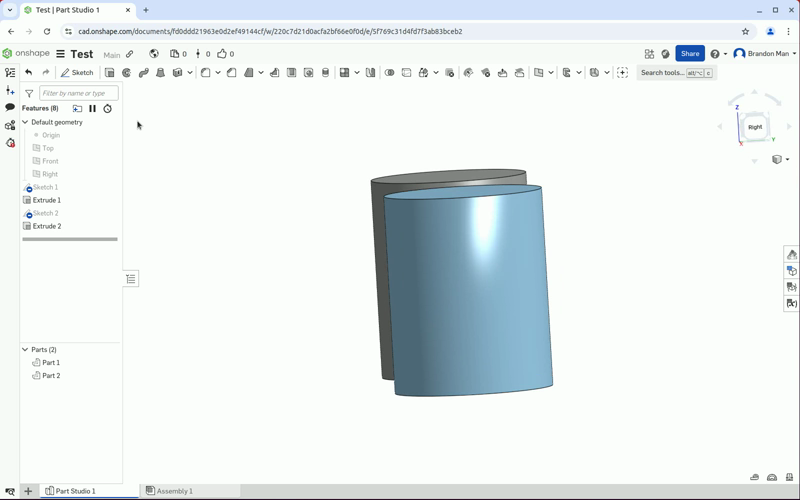
key(right, 3)
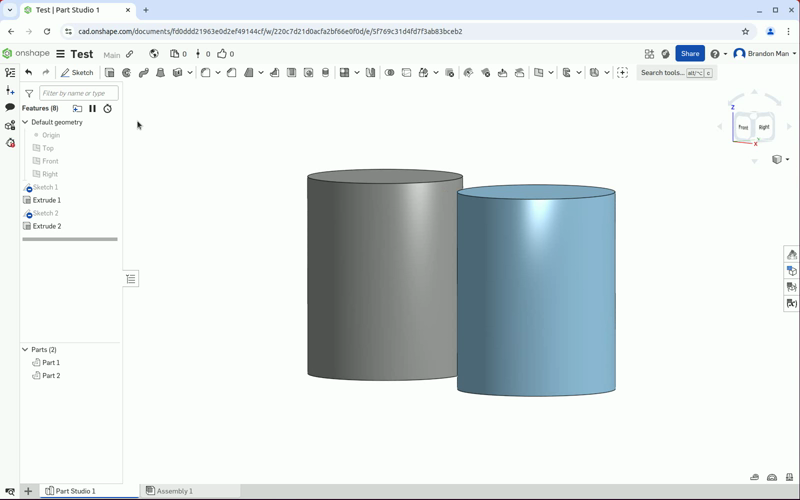
key(down, 3)
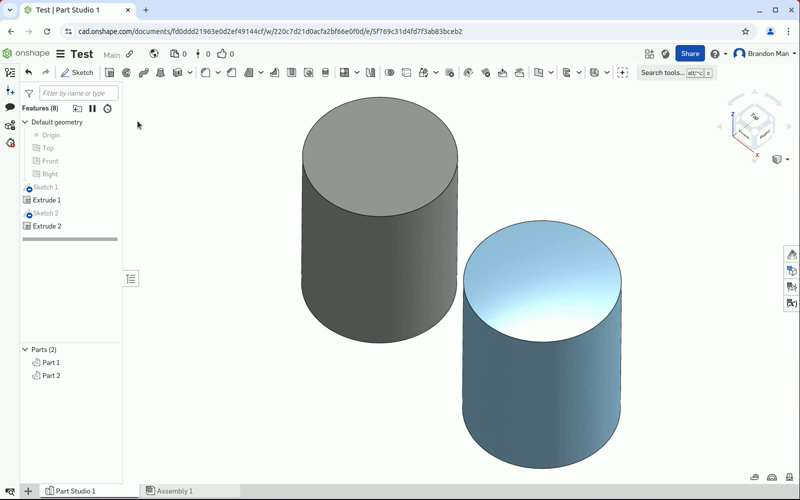
mouse_move(73, 189)
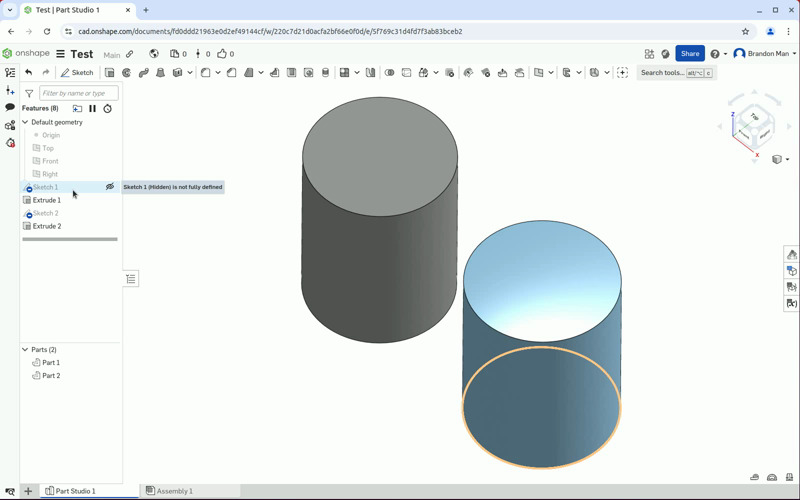
click(73, 189)